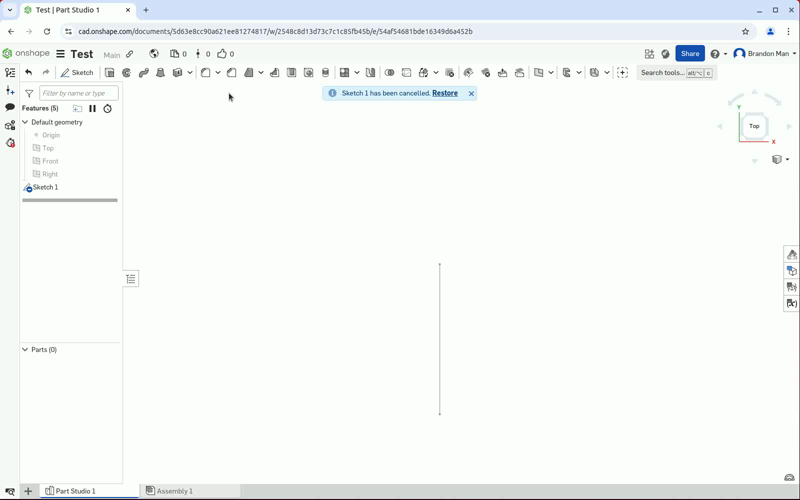
key(shift+h)
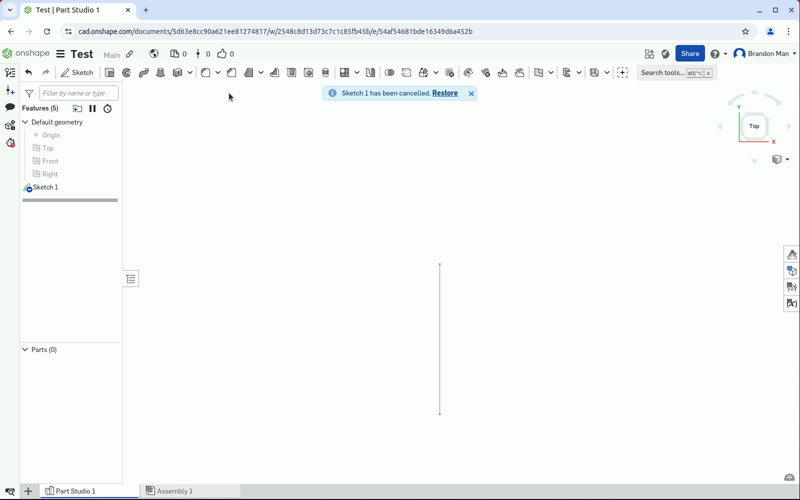
key(shift+s)
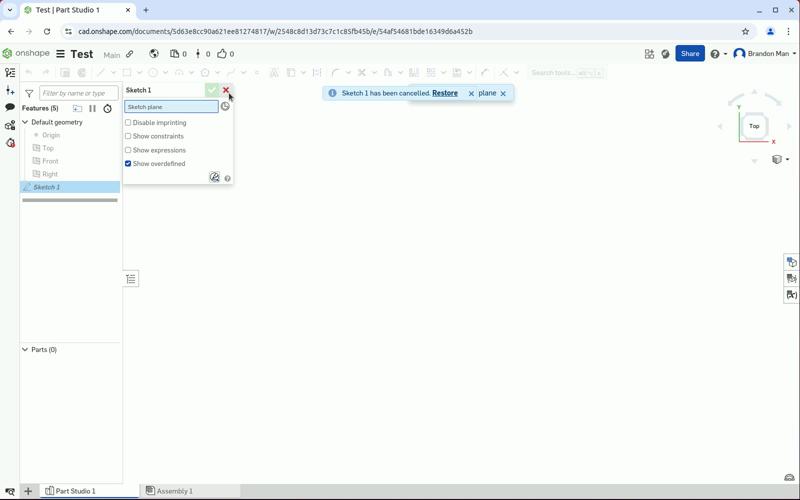
mouse_move(73, 150)
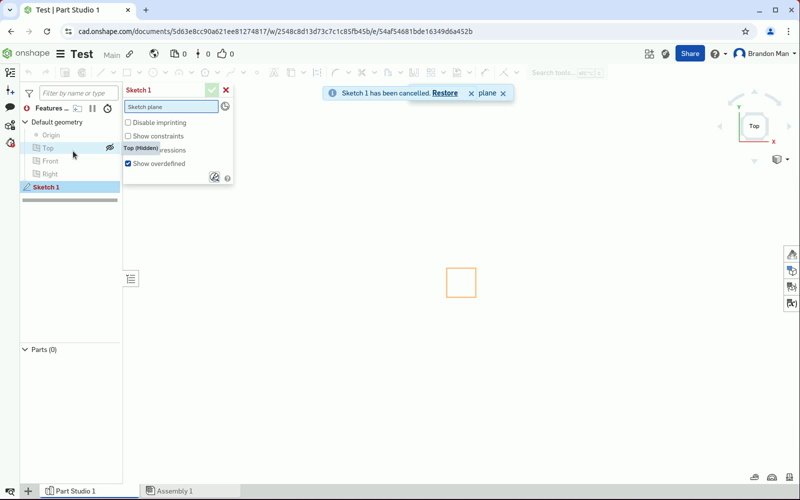
click(73, 150)
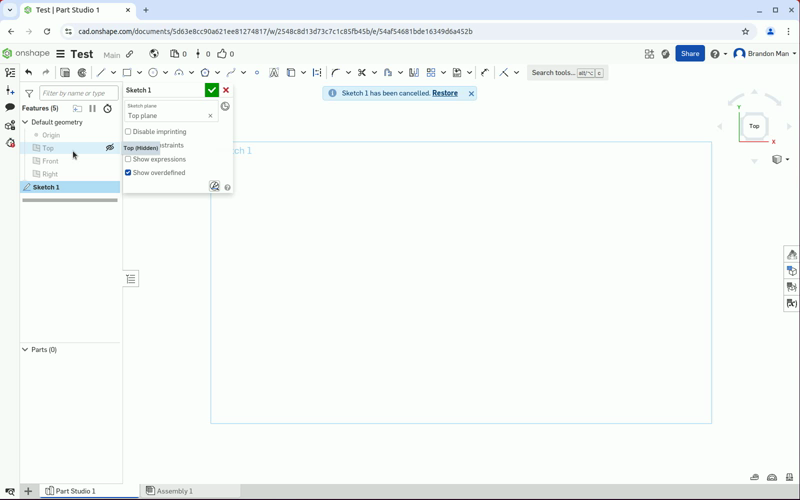
mouse_move(73, 352)
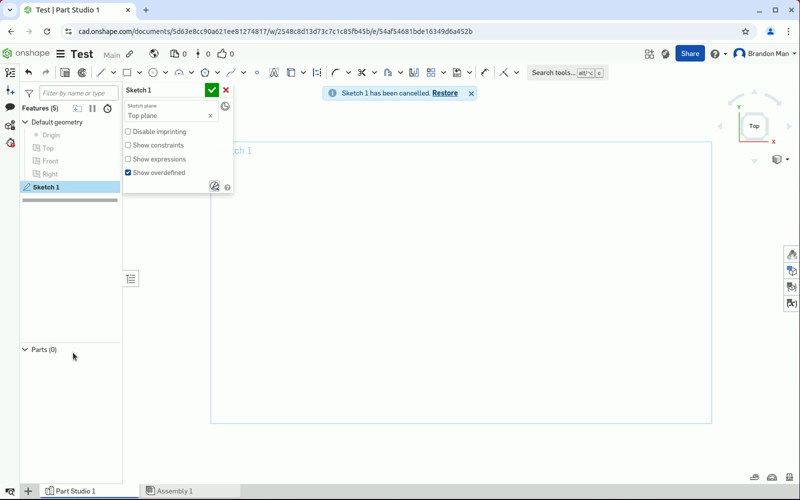
key(y)
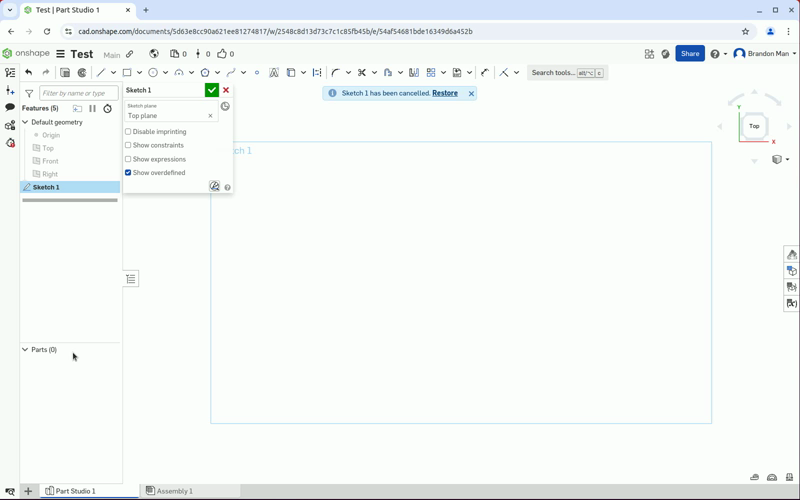
key(c)
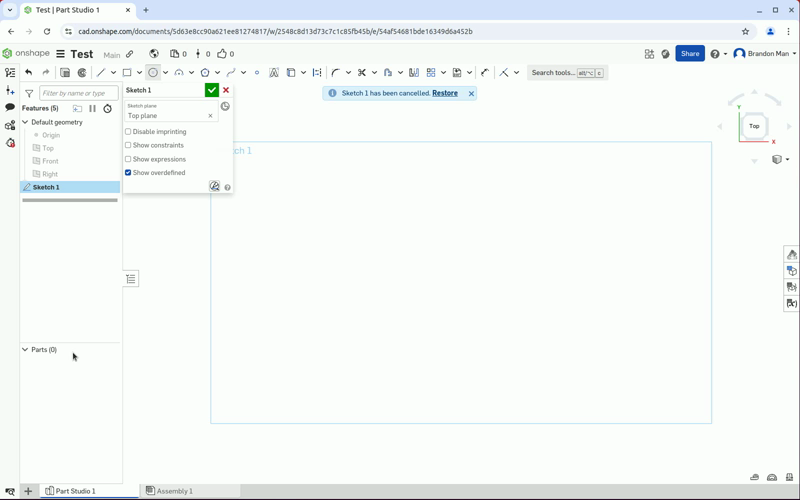
key_down(shift)
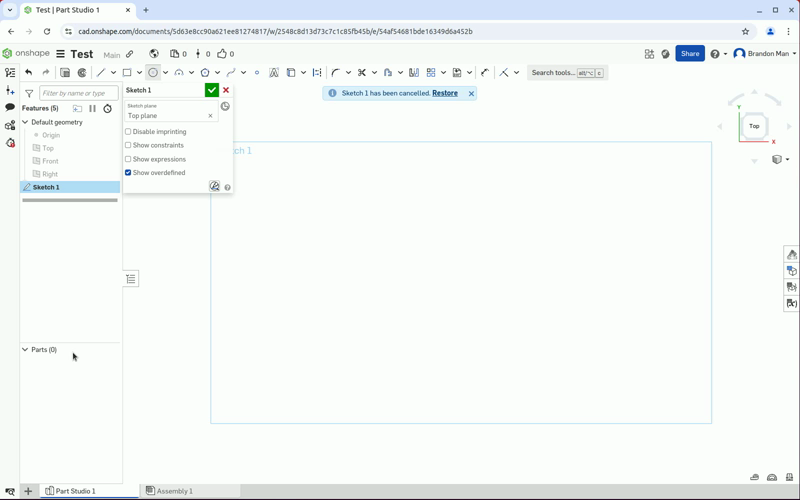
mouse_move(461, 282)
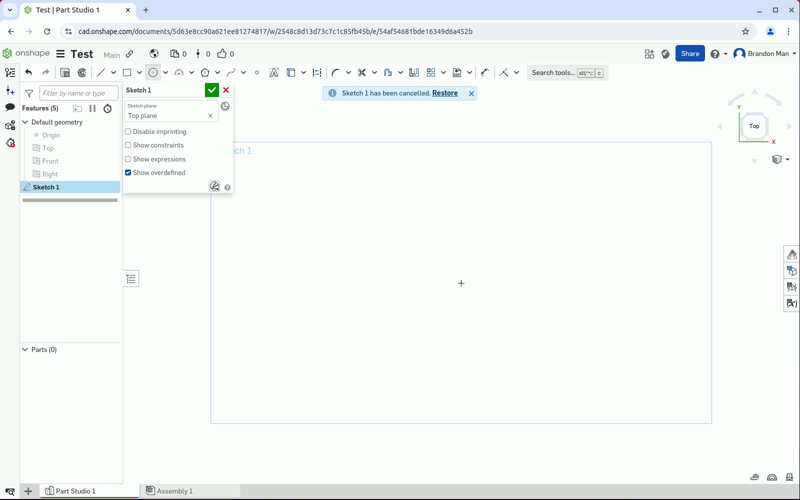
click(461, 282)
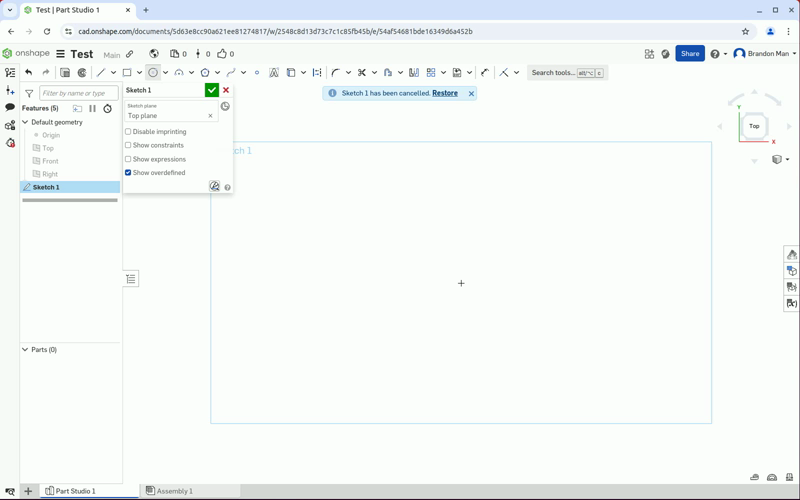
key_up(shift)
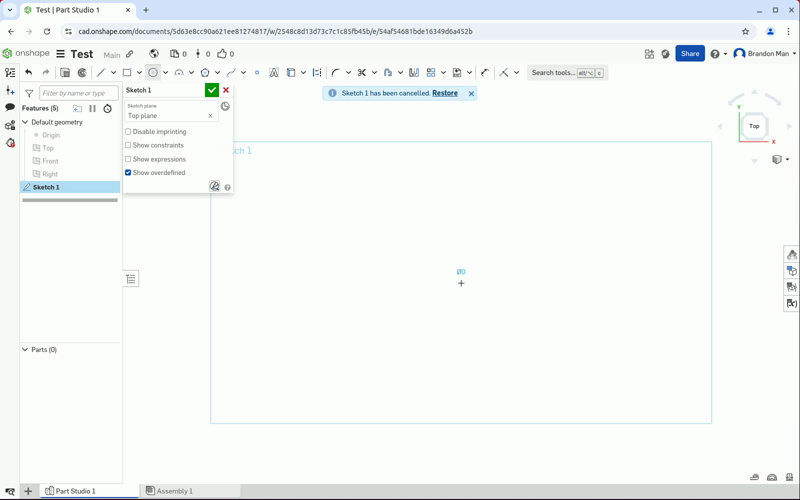
mouse_move(555, 282)
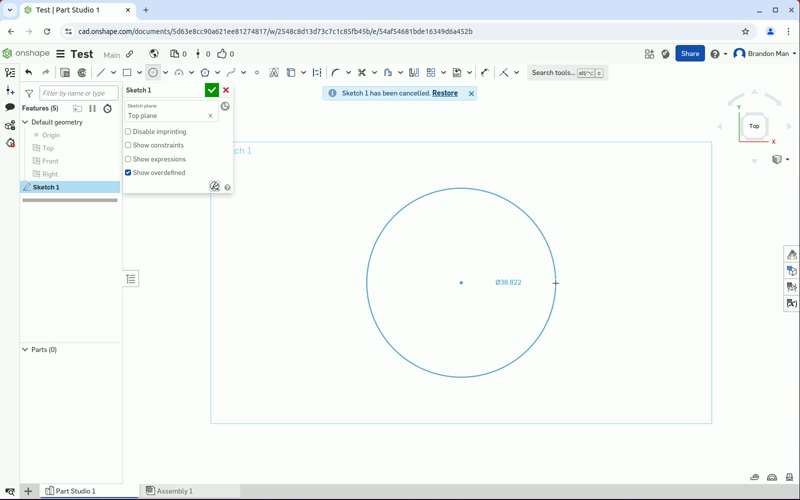
click(555, 282)
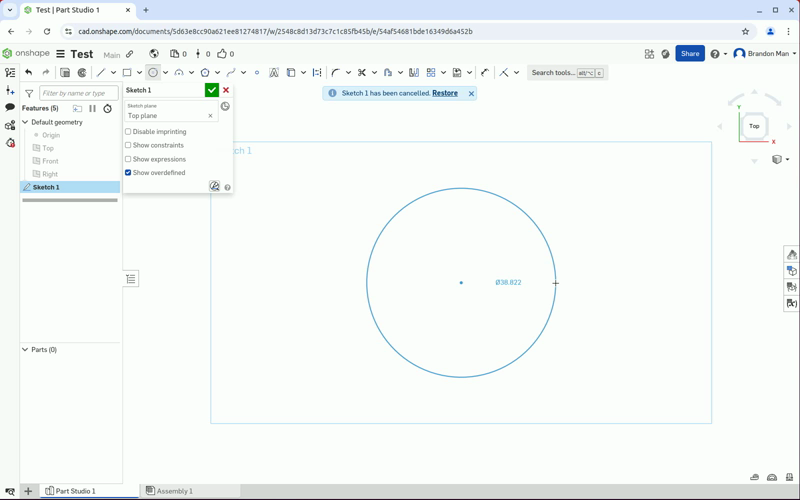
key(esc)
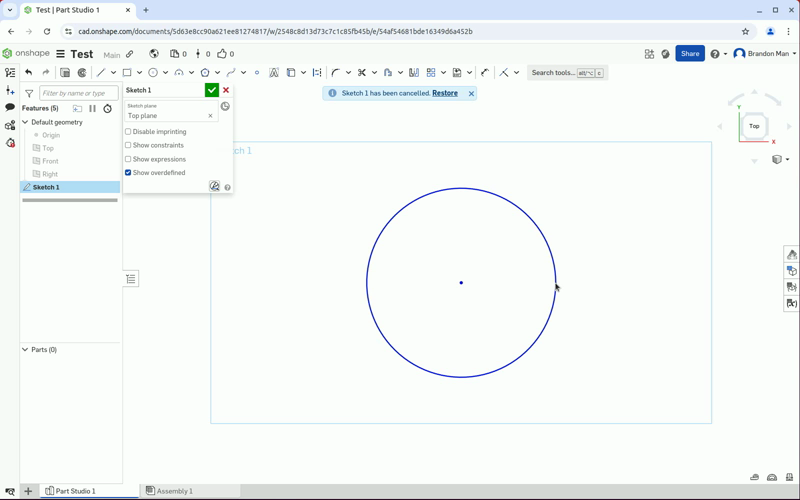
mouse_move(408, 229)
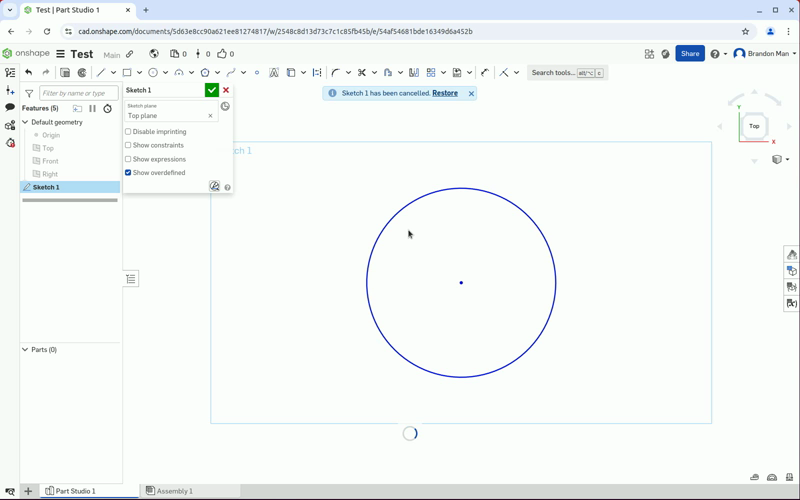
click(408, 229)
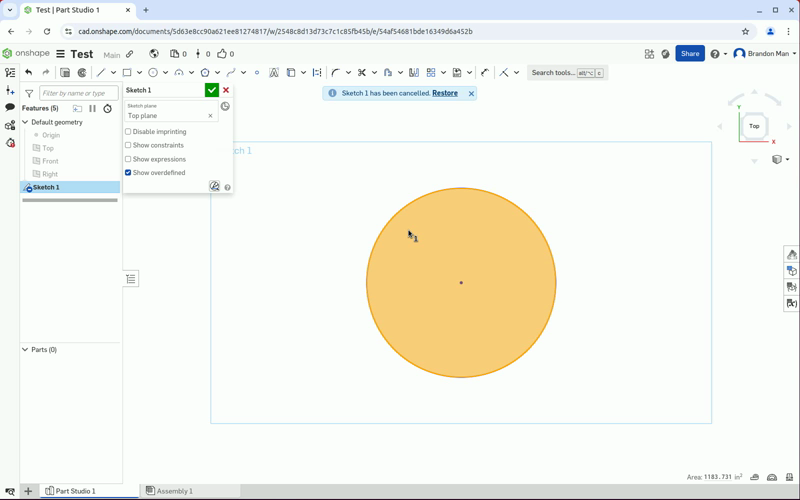
mouse_move(73, 352)
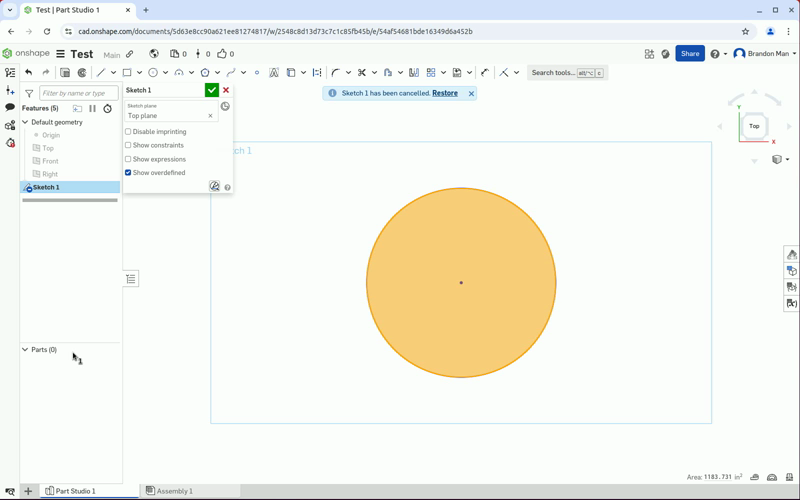
key(shift+y)
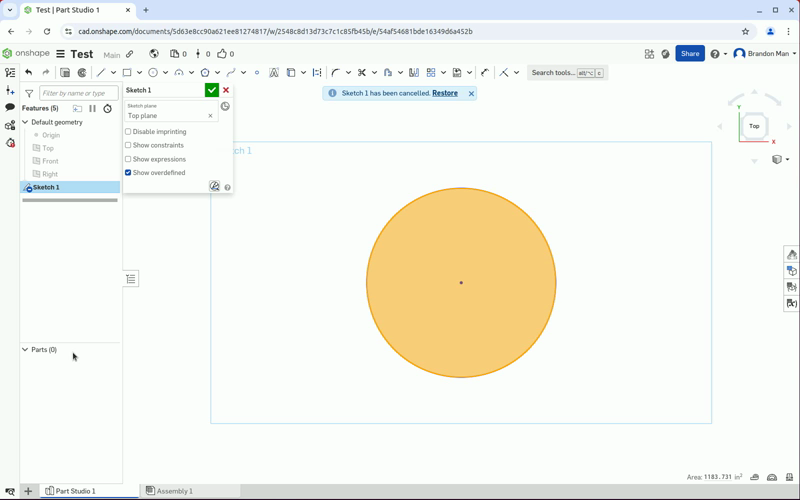
key(shift+e)
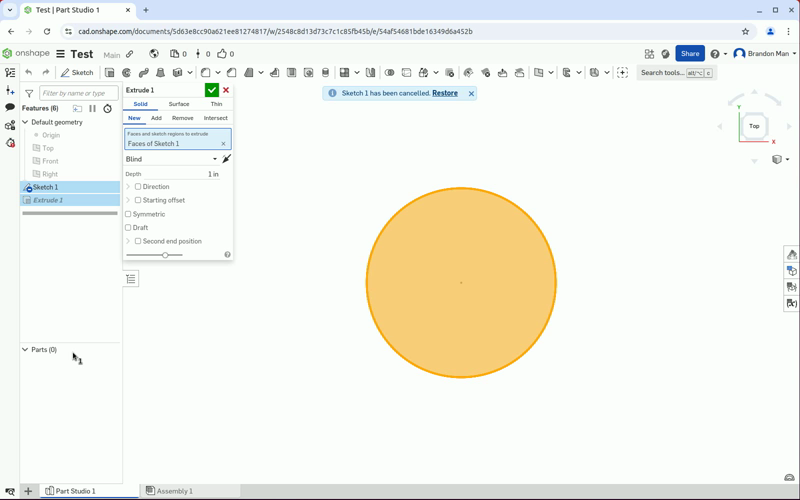
mouse_move(143, 106)
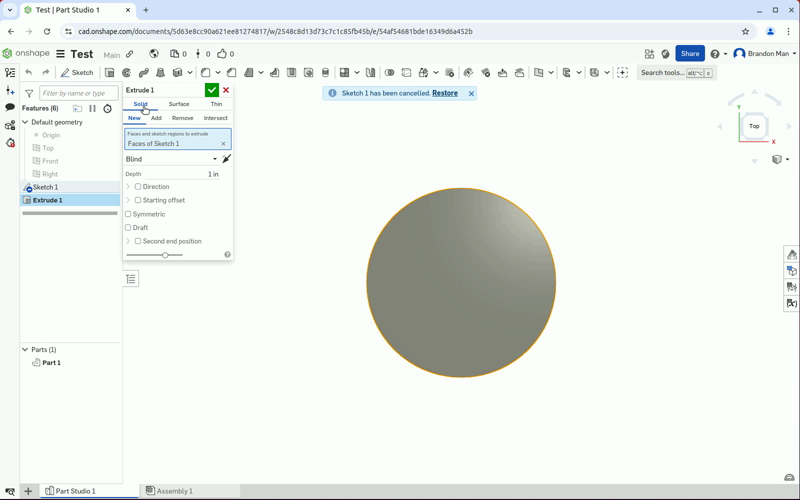
click(143, 106)
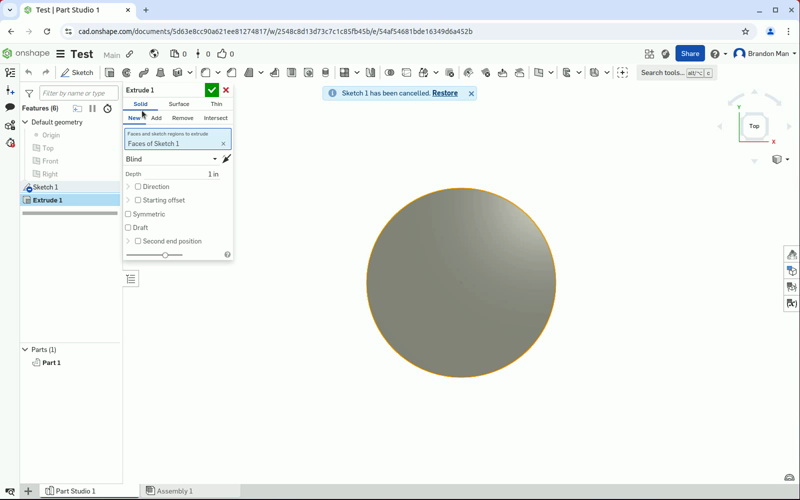
mouse_move(137, 120)
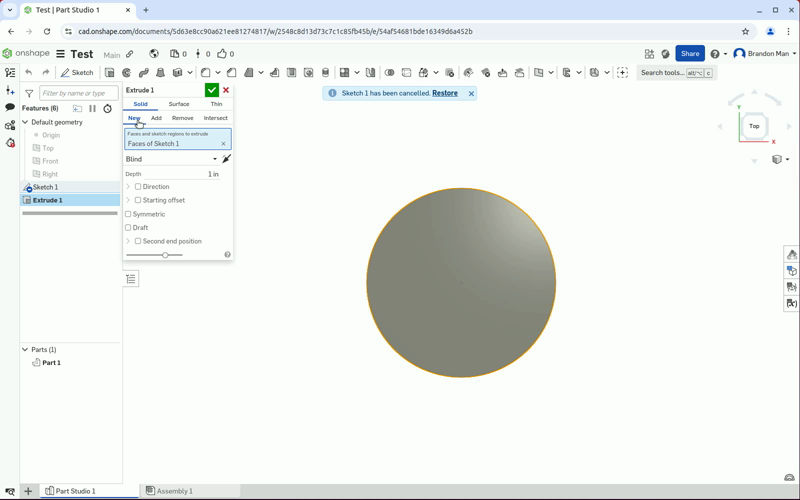
click(137, 120)
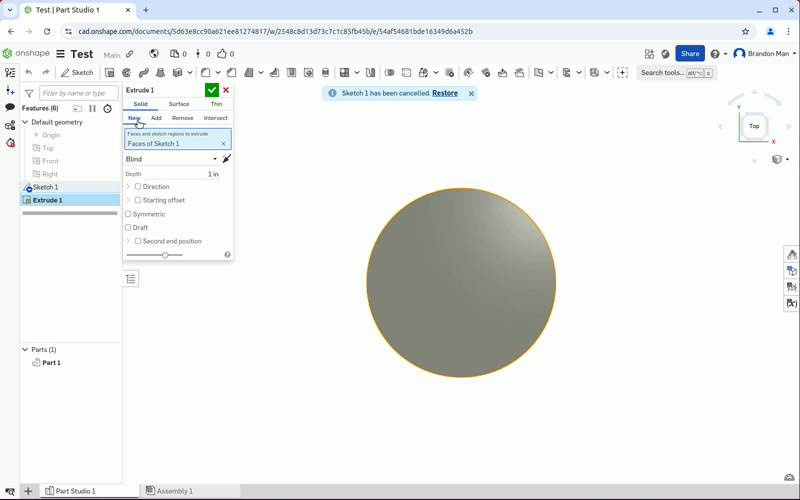
key(tab, 4)
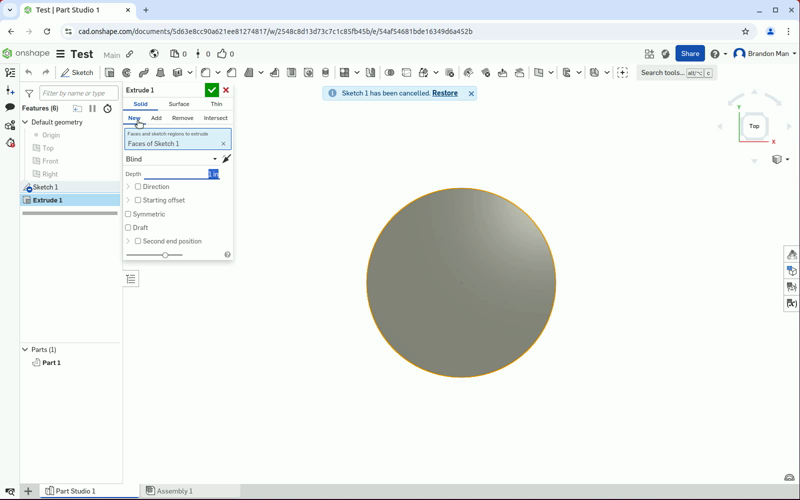
text(11.554)
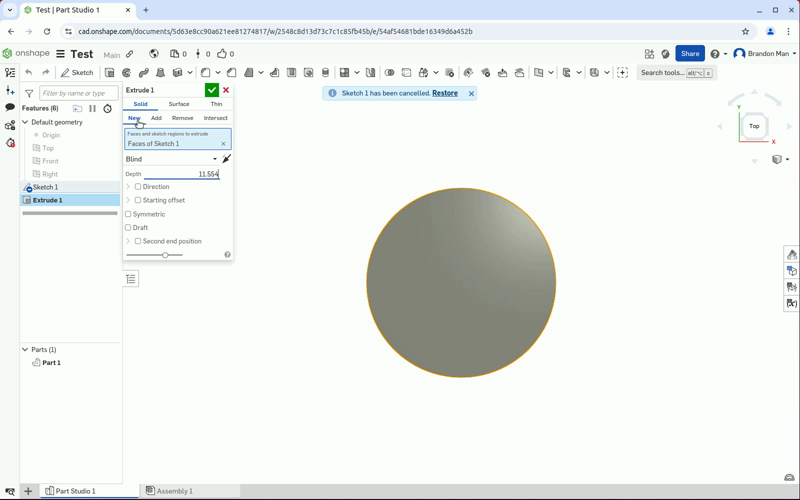
key(enter)
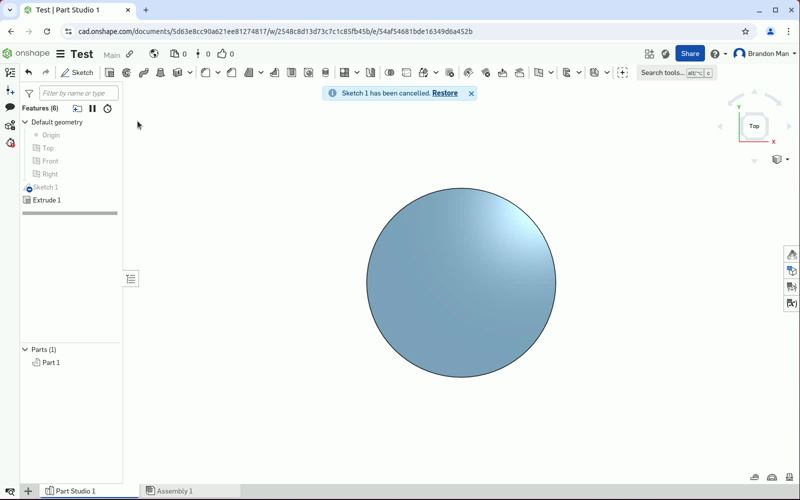
key(shift+h)
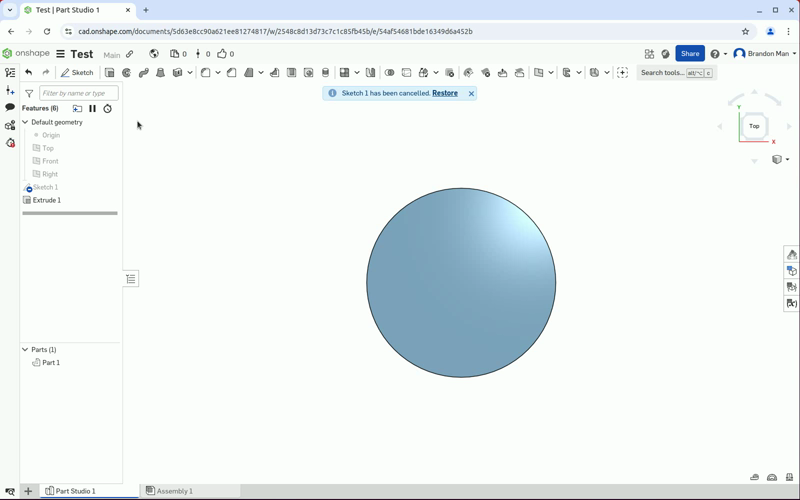
key(shift+h)
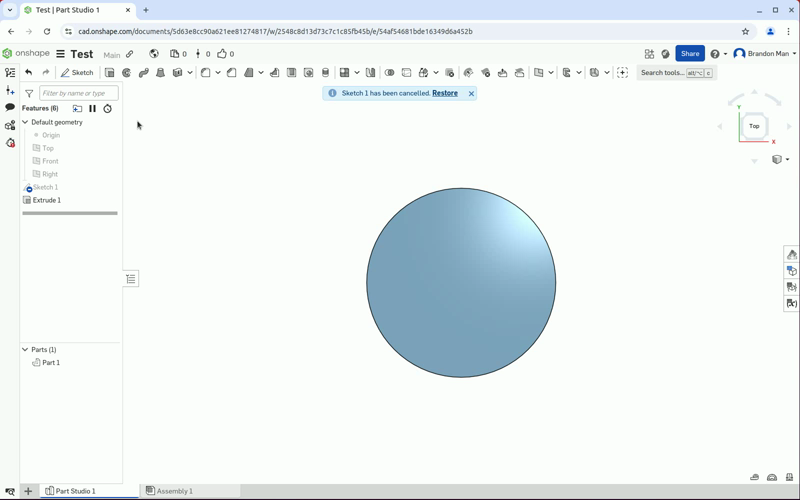
mouse_move(73, 189)
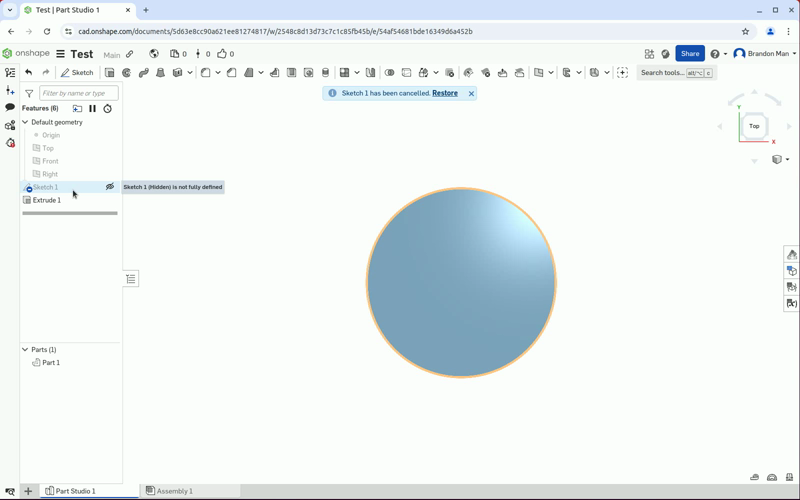
click(73, 189)
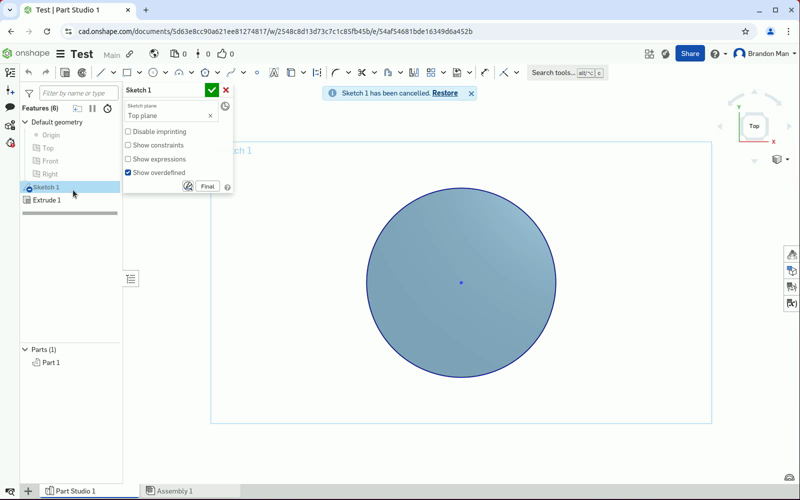
mouse_move(229, 92)
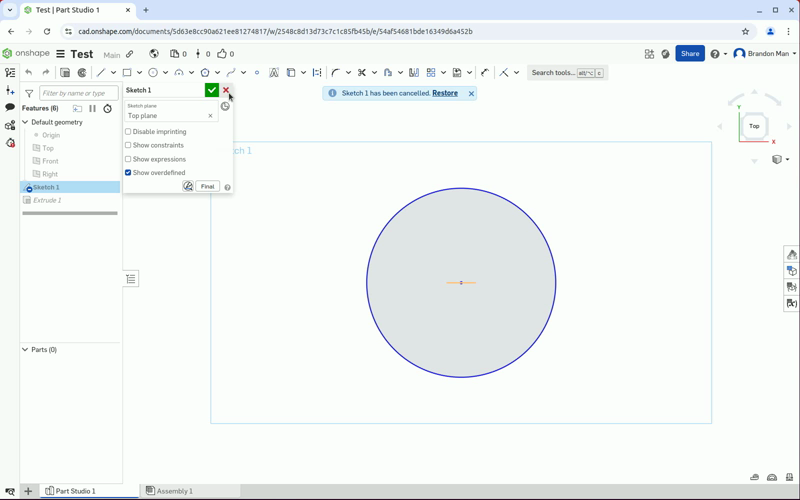
click(229, 92)
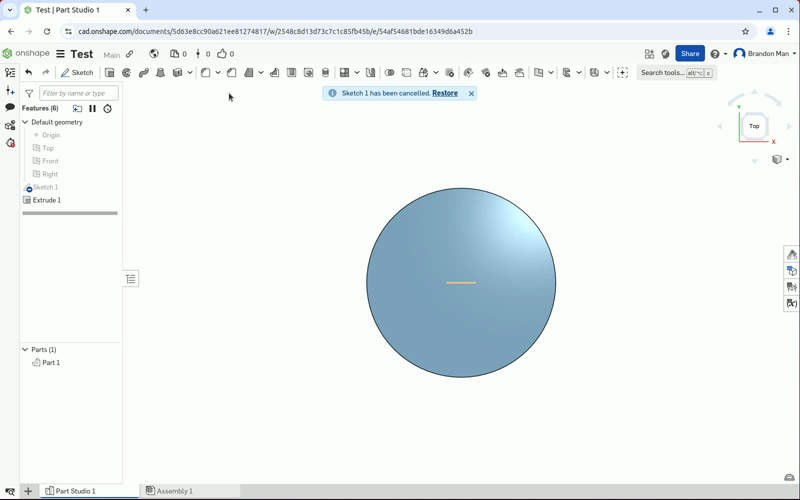
mouse_move(541, 75)
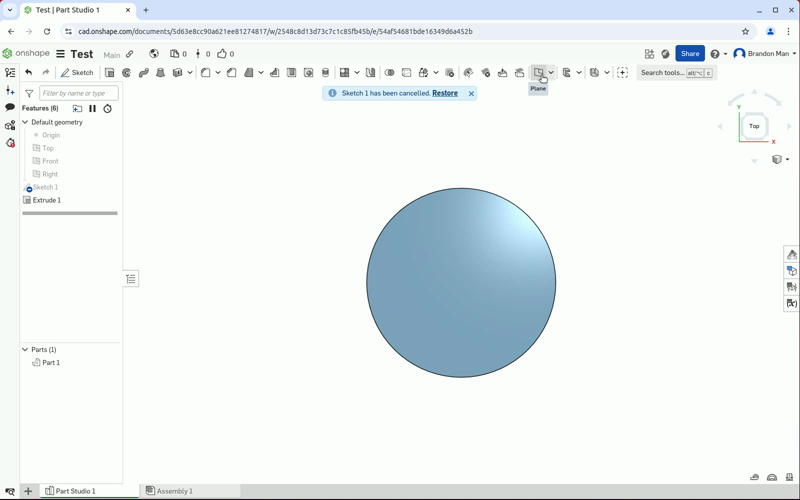
click(541, 75)
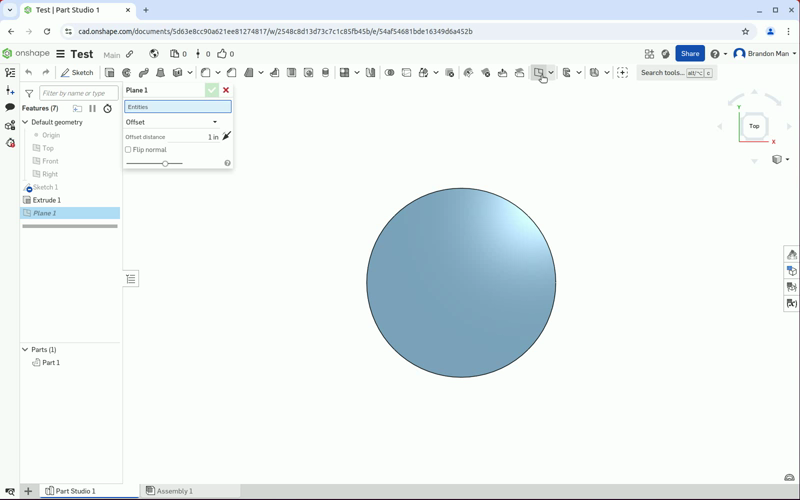
mouse_move(73, 150)
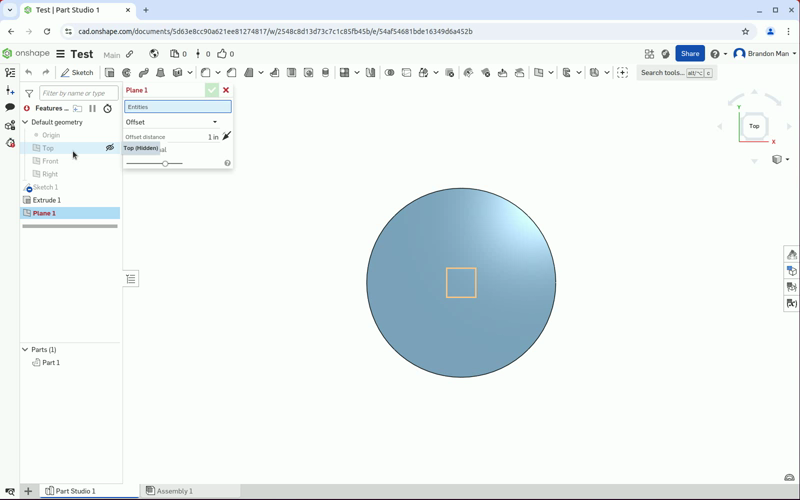
click(73, 150)
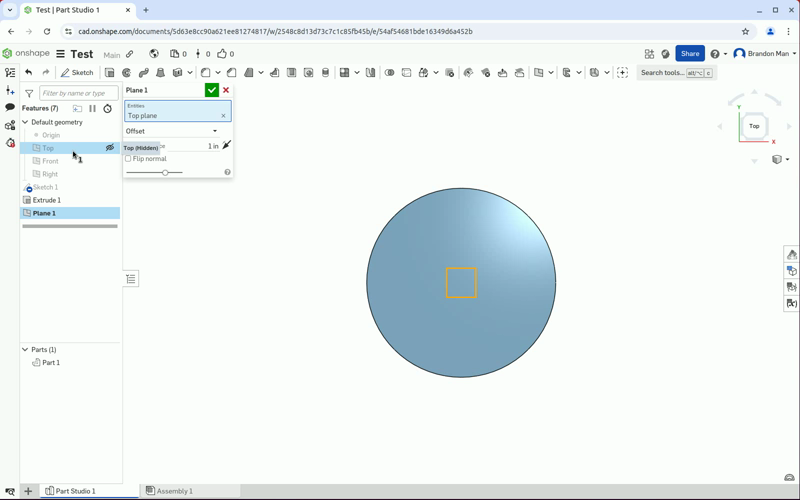
key(tab, 2)
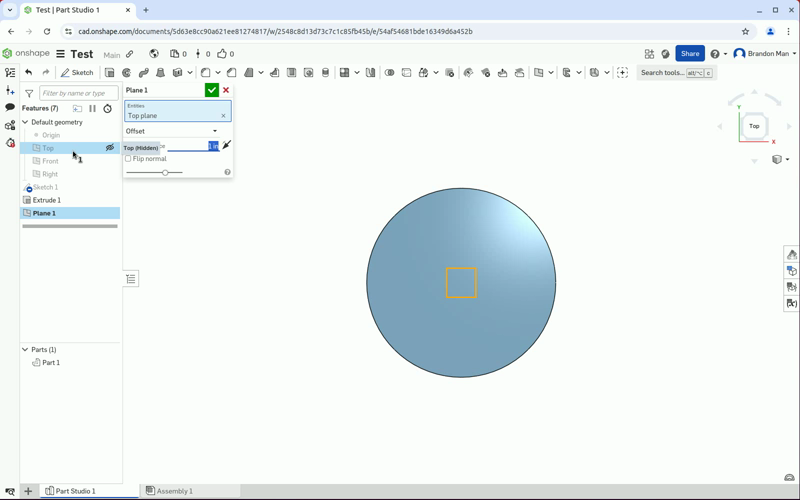
text(11.554)
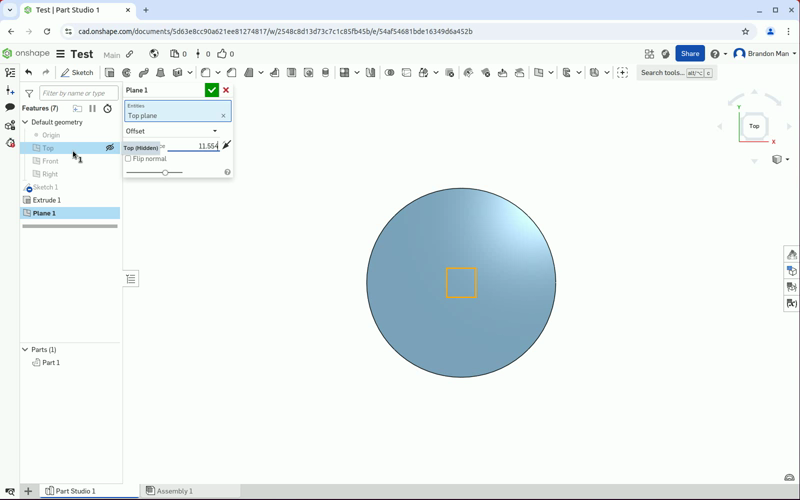
key(enter, 2)
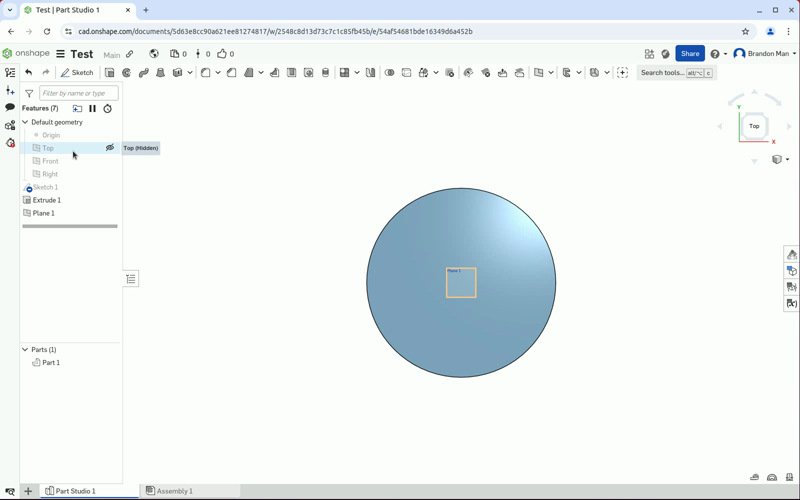
key(shift+s)
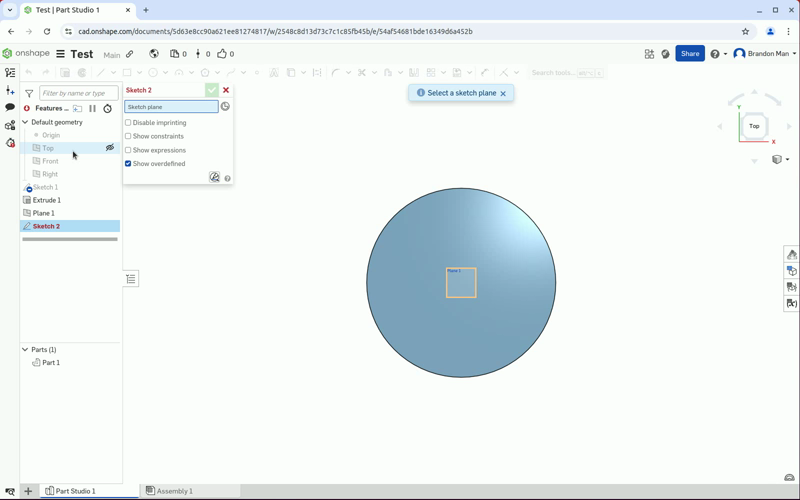
mouse_move(73, 215)
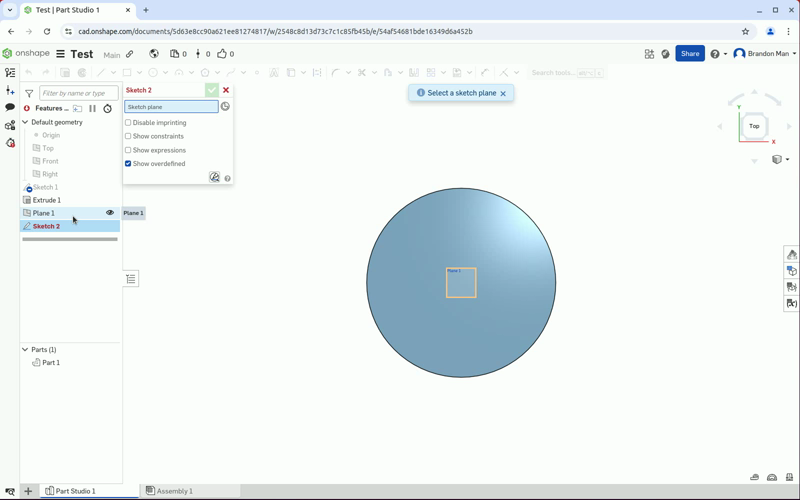
click(73, 215)
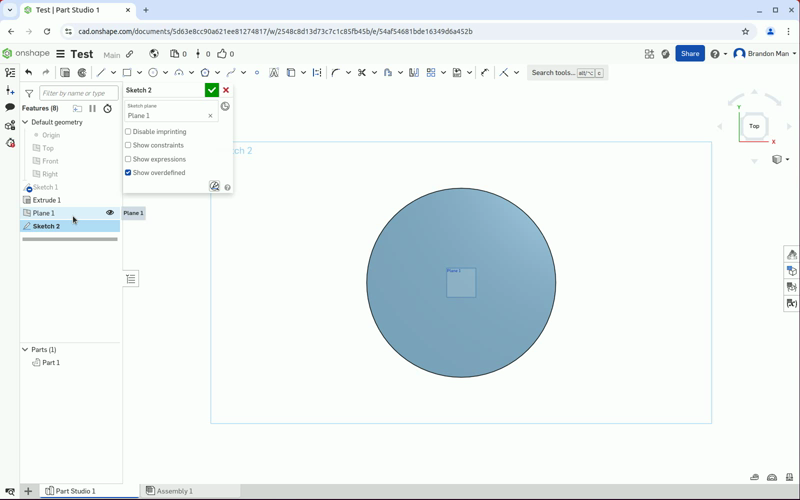
mouse_move(73, 352)
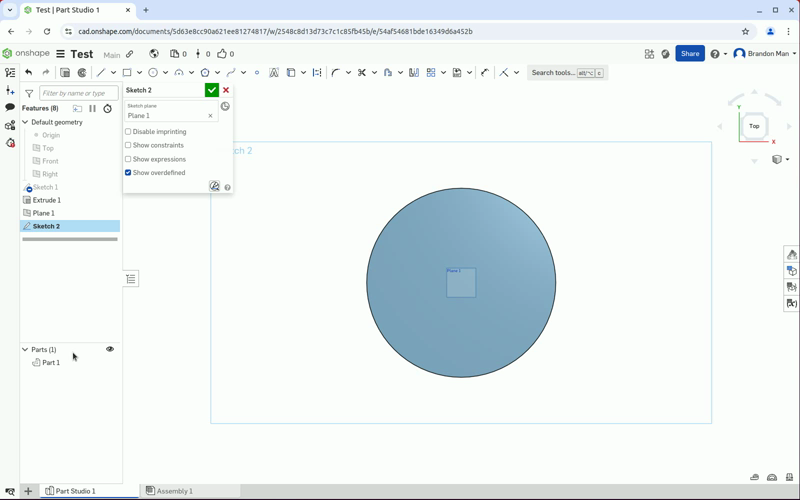
key(y)
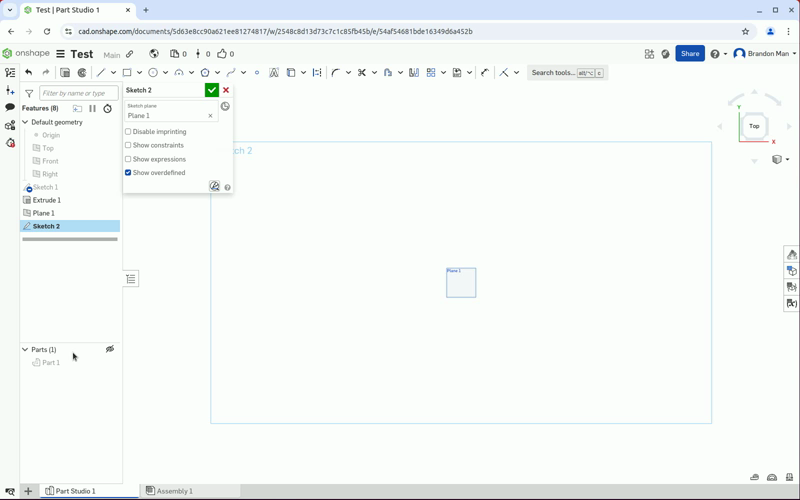
key(c)
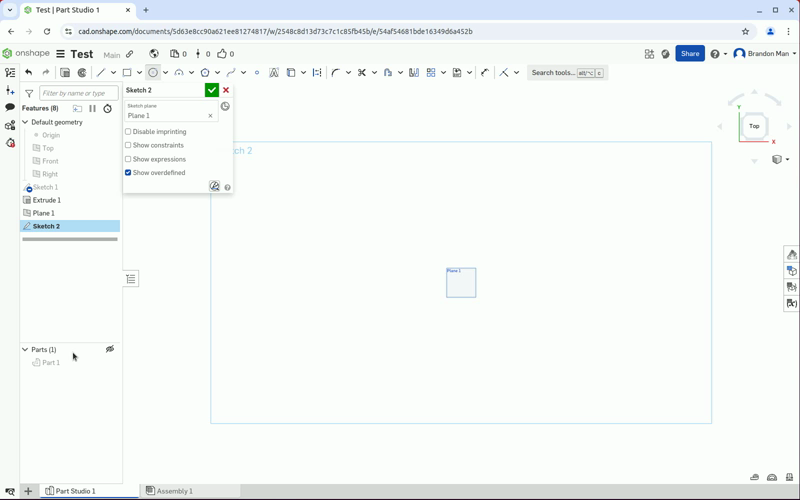
key_down(shift)
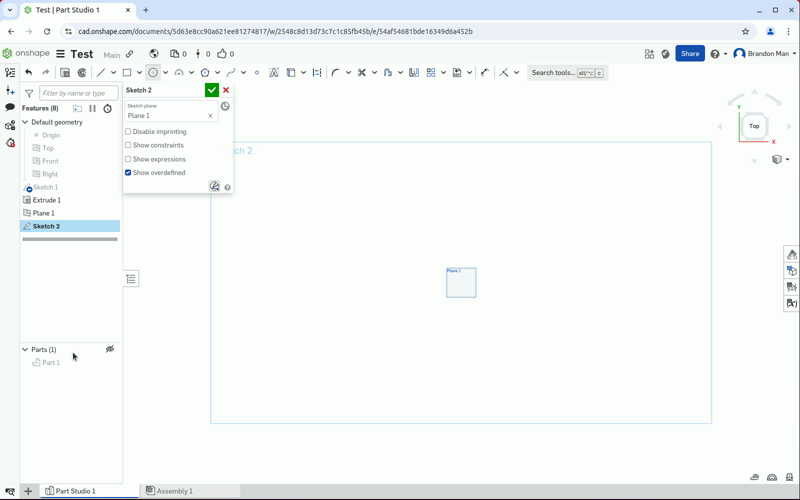
mouse_move(461, 282)
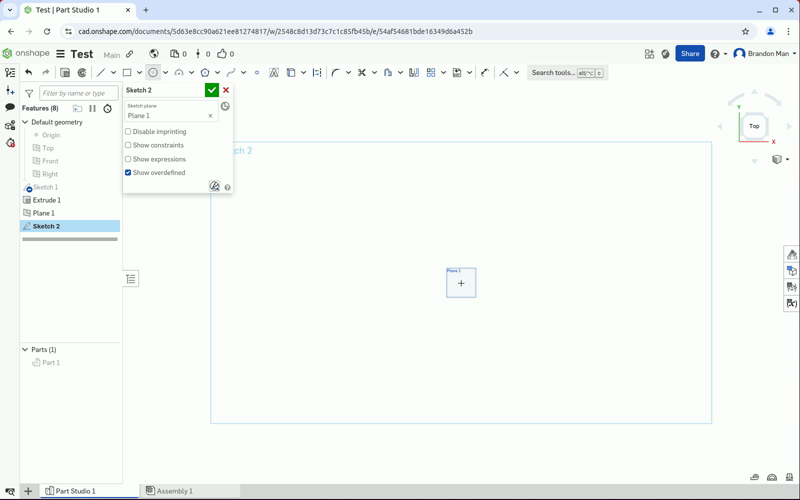
click(461, 282)
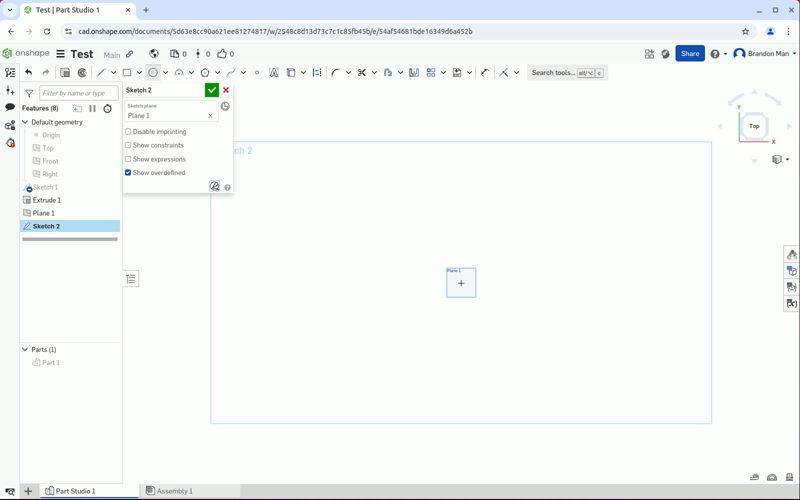
key_up(shift)
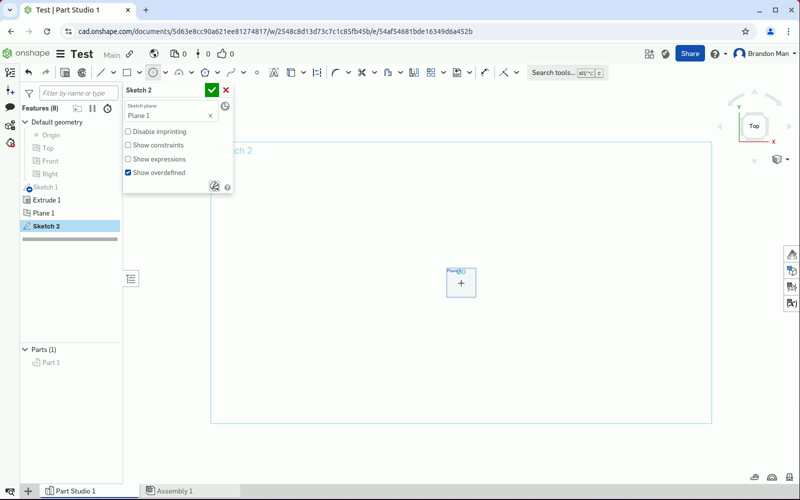
mouse_move(490, 282)
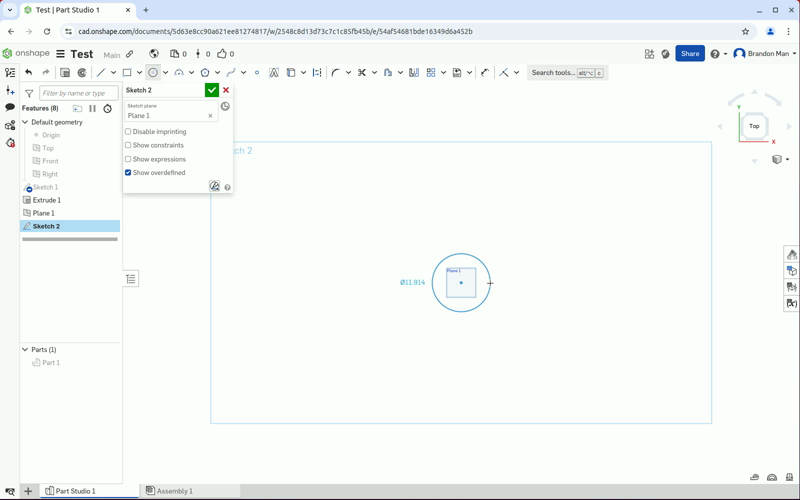
click(490, 282)
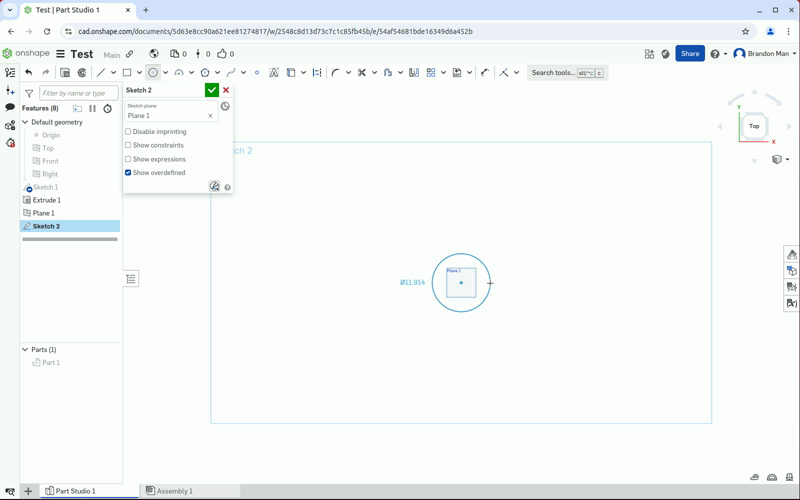
key(esc)
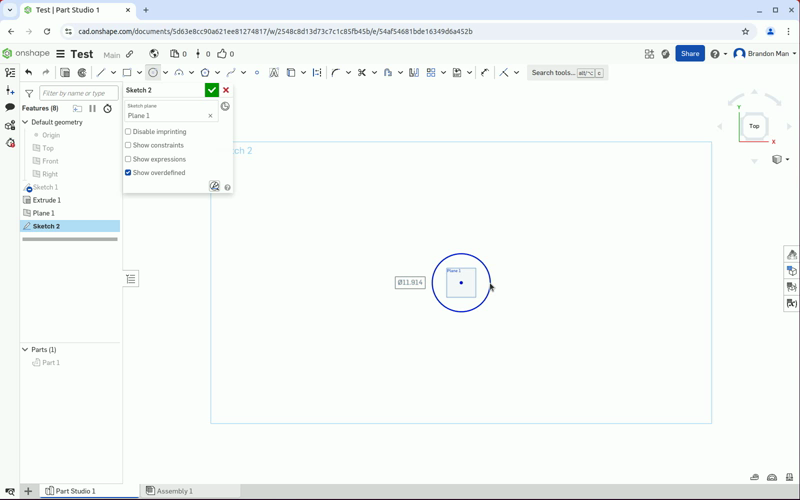
mouse_move(477, 293)
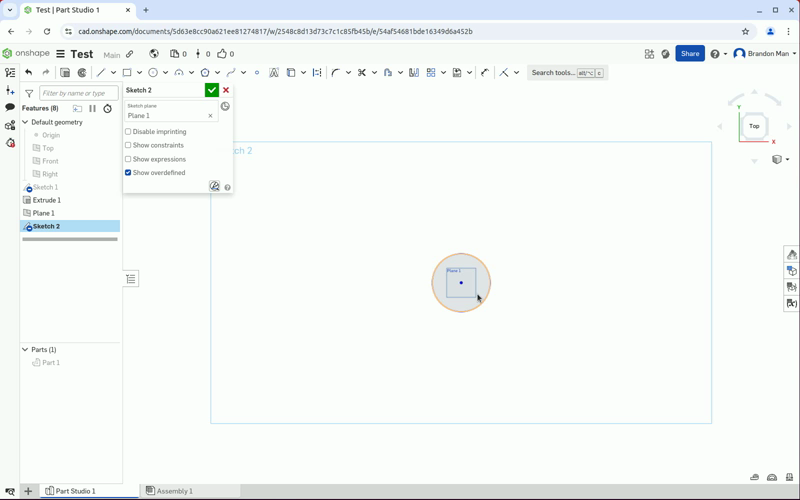
click(477, 293)
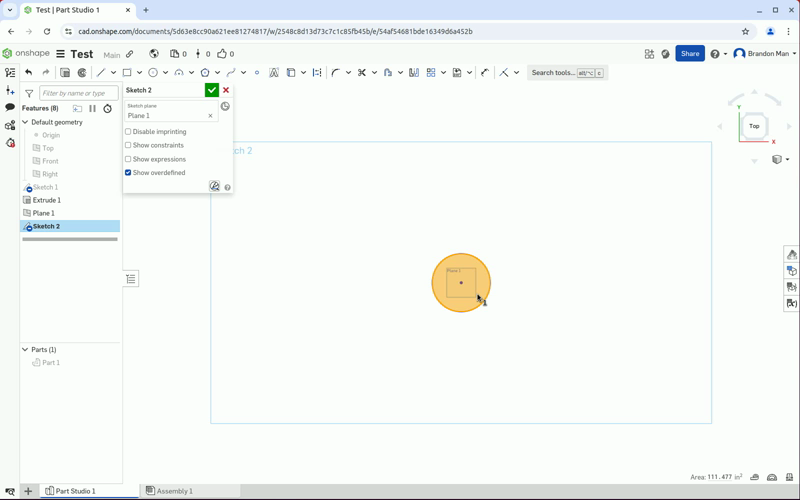
mouse_move(73, 352)
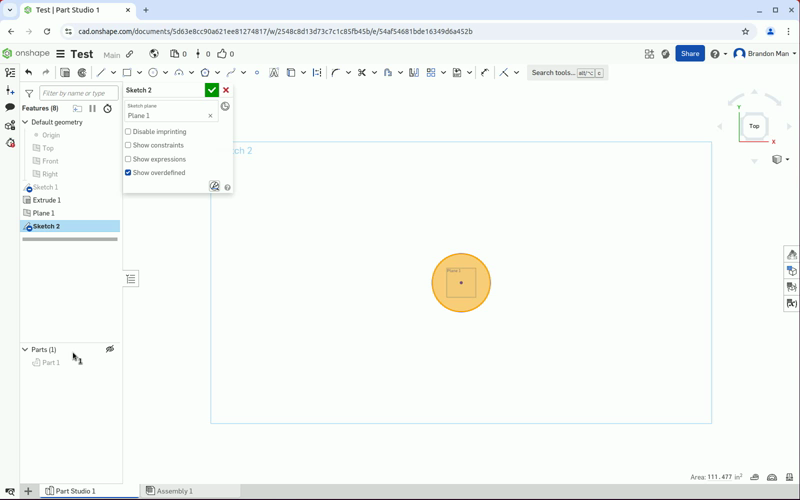
key(shift+y)
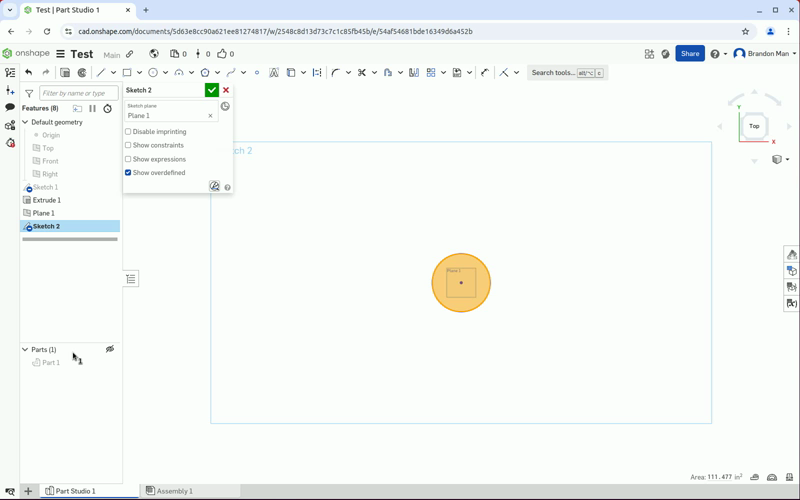
key(shift+e)
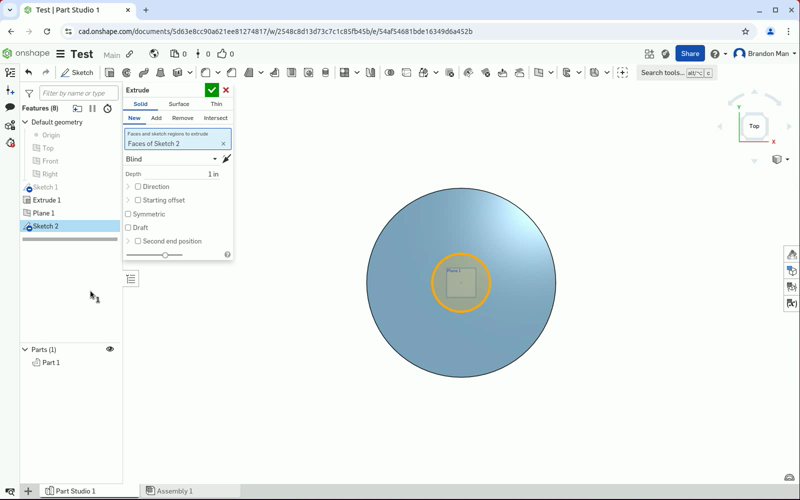
mouse_move(143, 106)
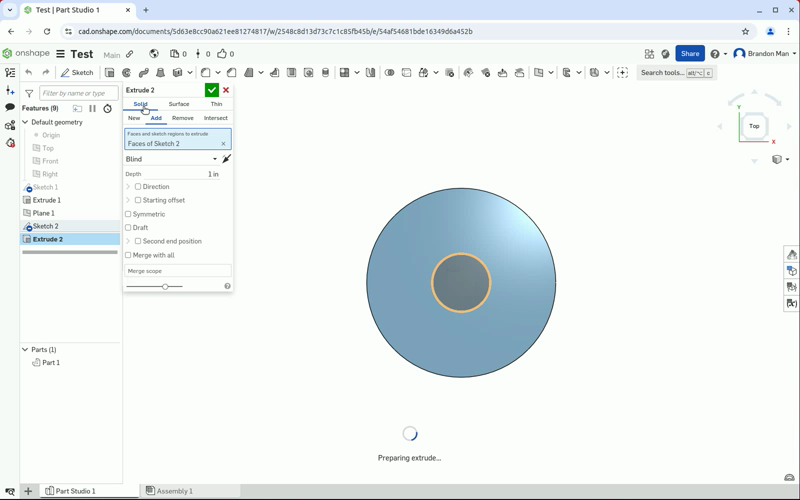
click(143, 106)
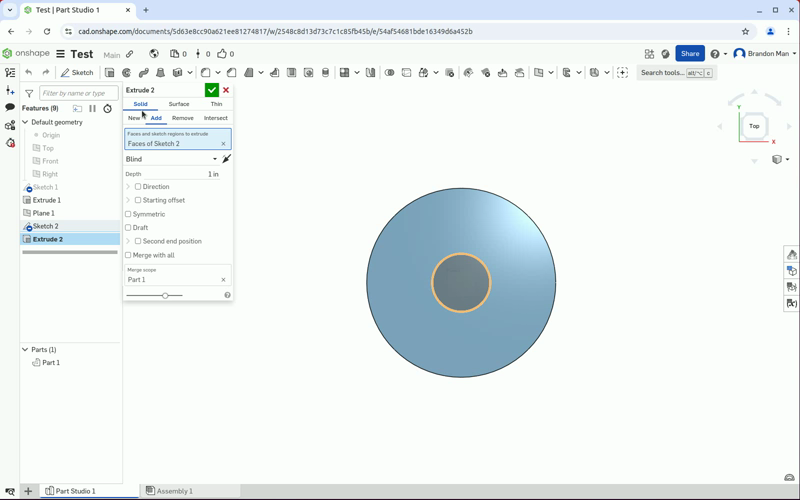
mouse_move(137, 120)
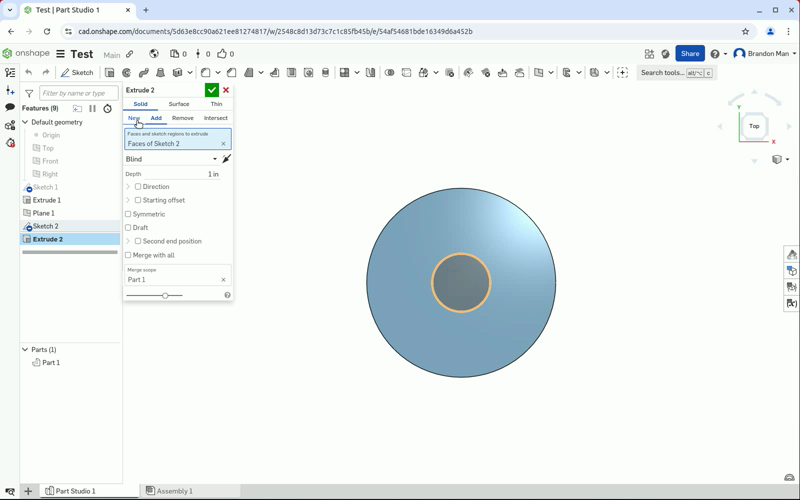
click(137, 120)
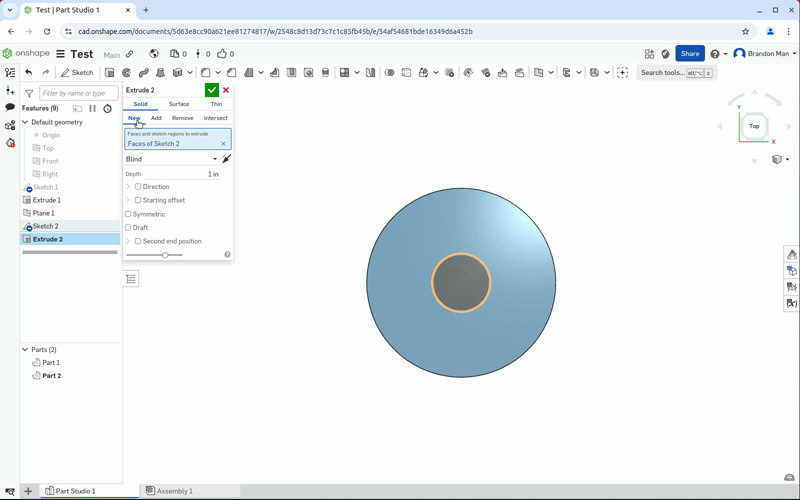
key(tab, 4)
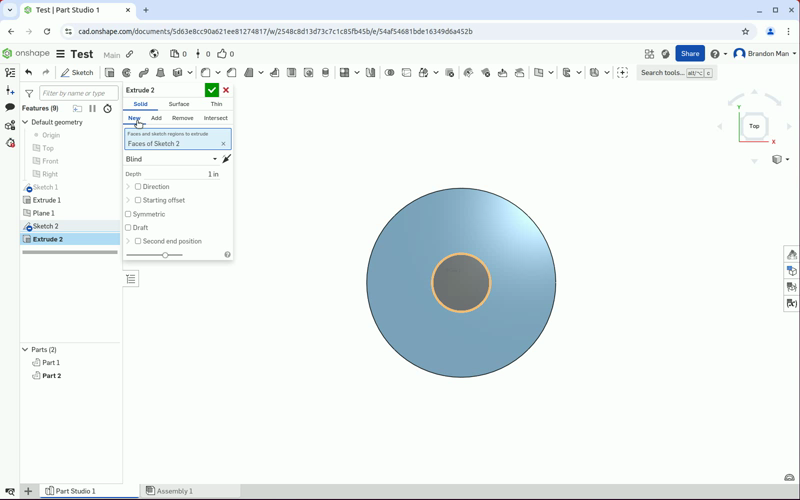
text(11.554)
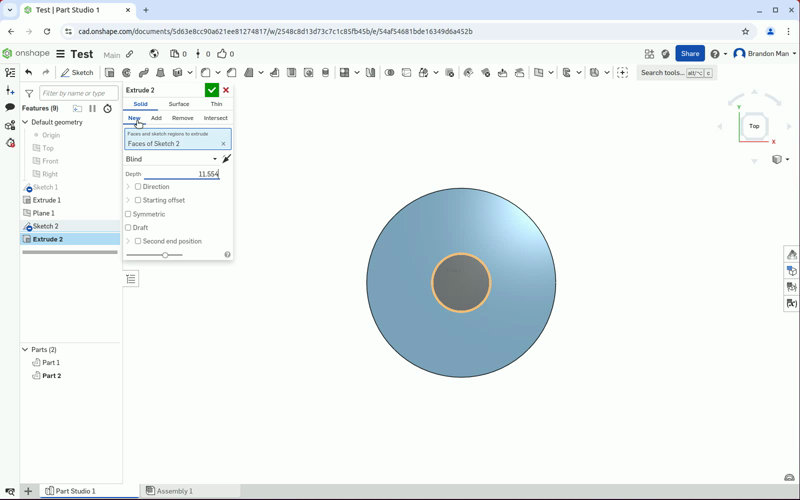
key(enter)
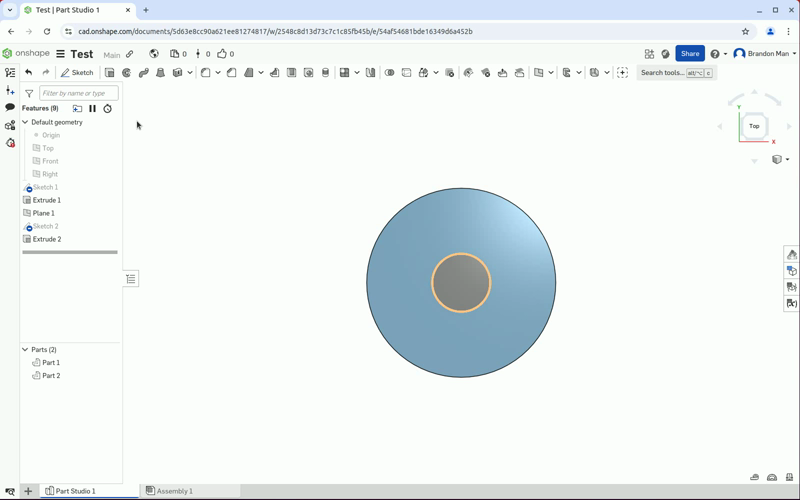
key(shift+h)
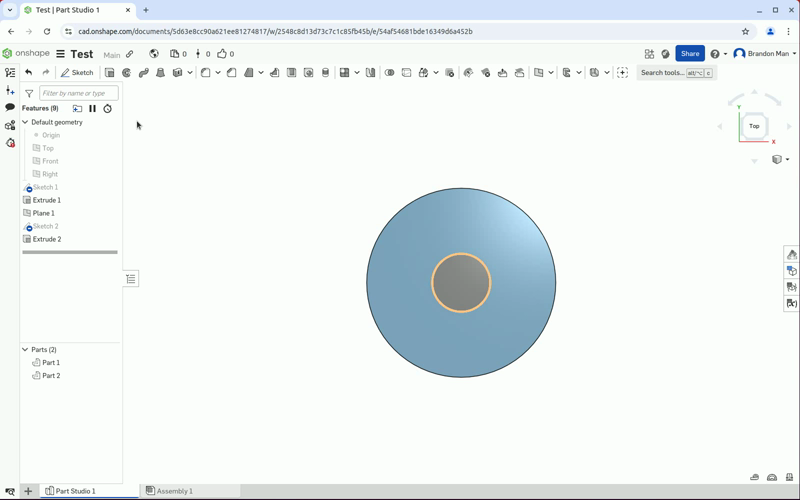
key(shift+h)
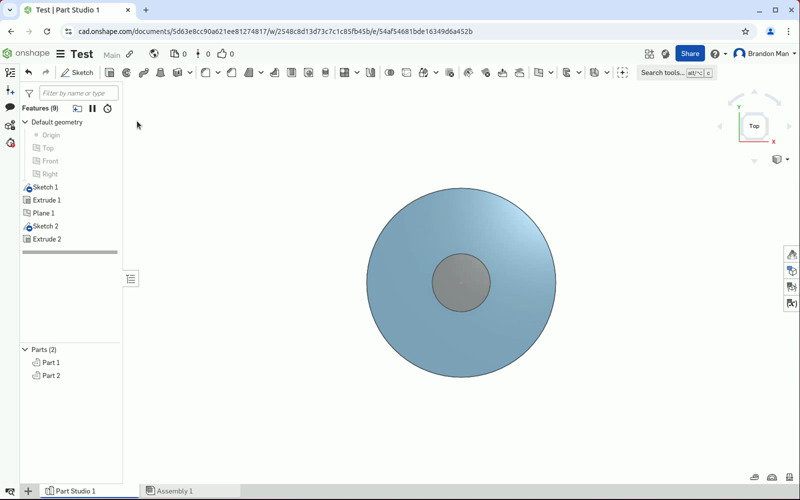
key(shift+7)
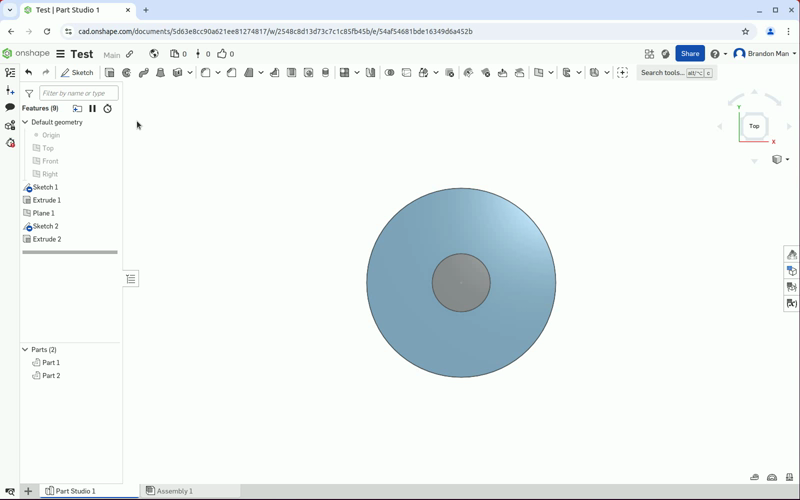
key(up, 3)
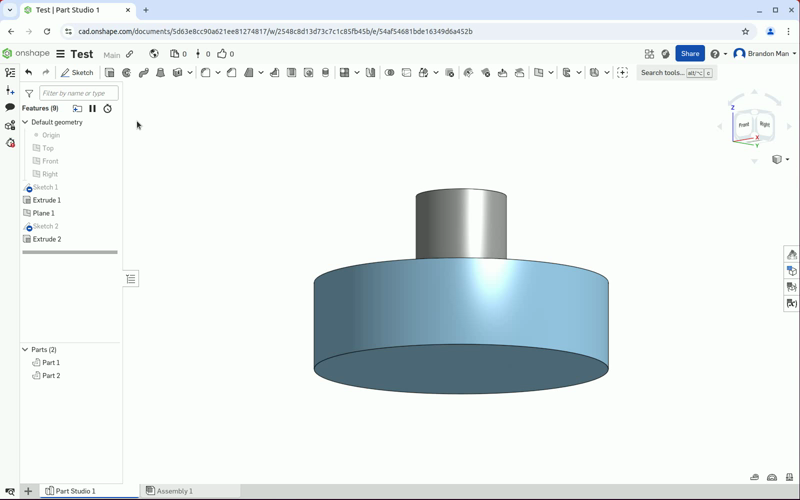
key(left, 3)
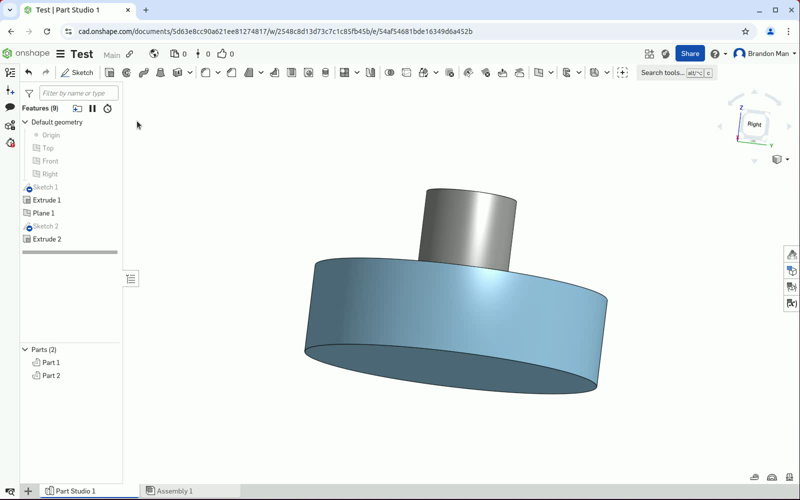
key(right, 3)
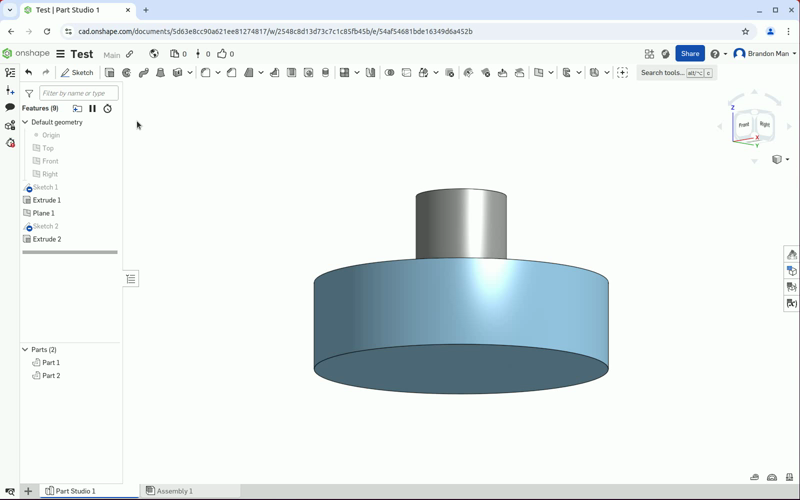
key(down, 3)
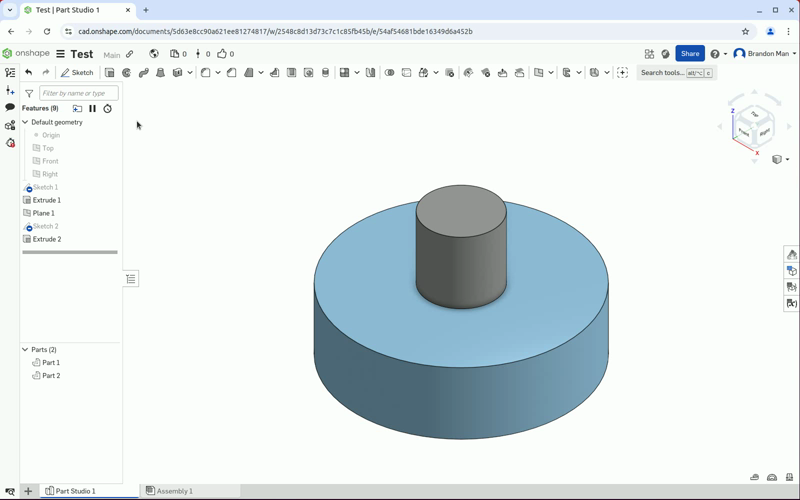
mouse_move(73, 189)
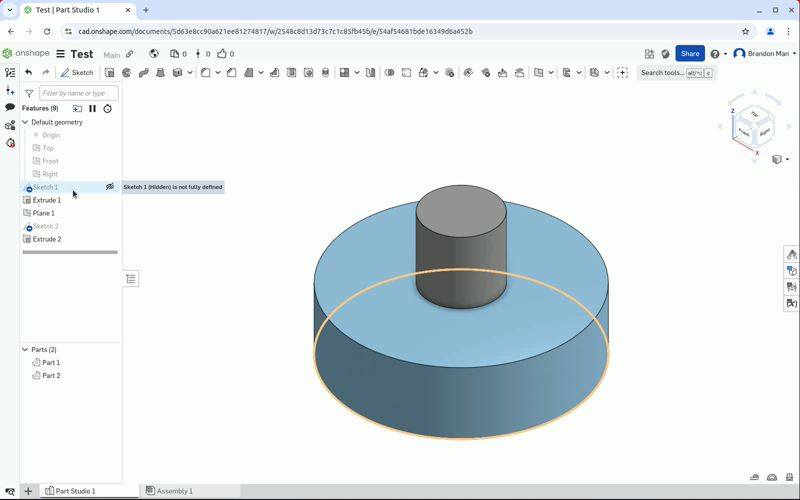
click(73, 189)